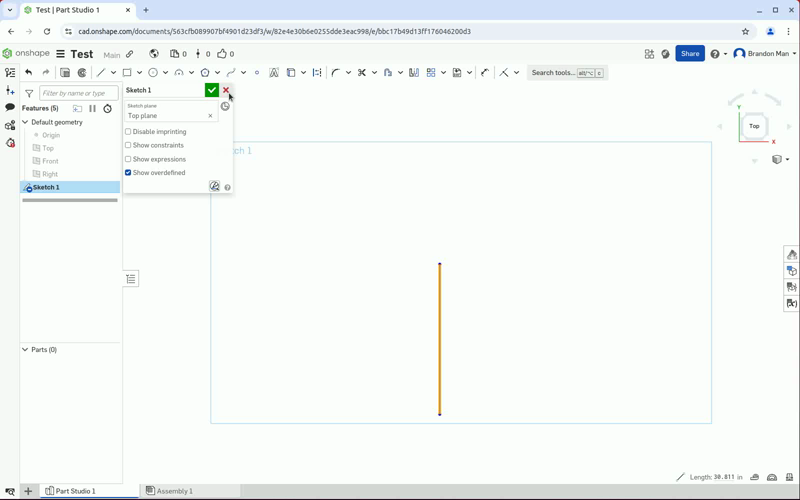
key(shift+h)
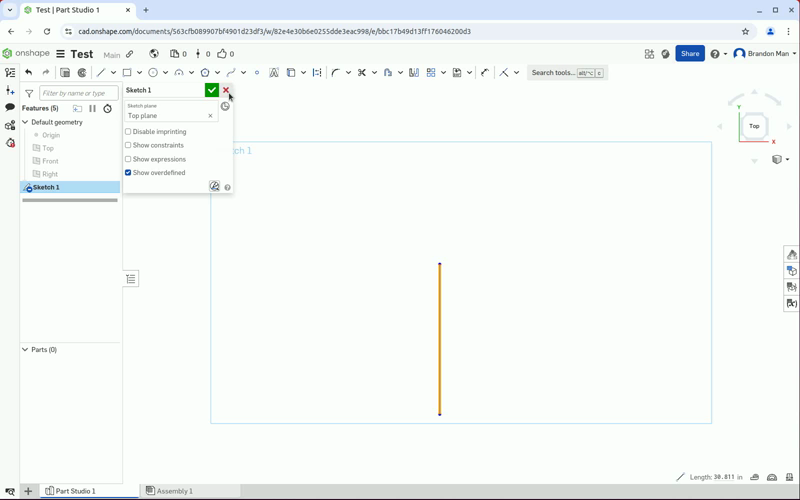
key(shift+s)
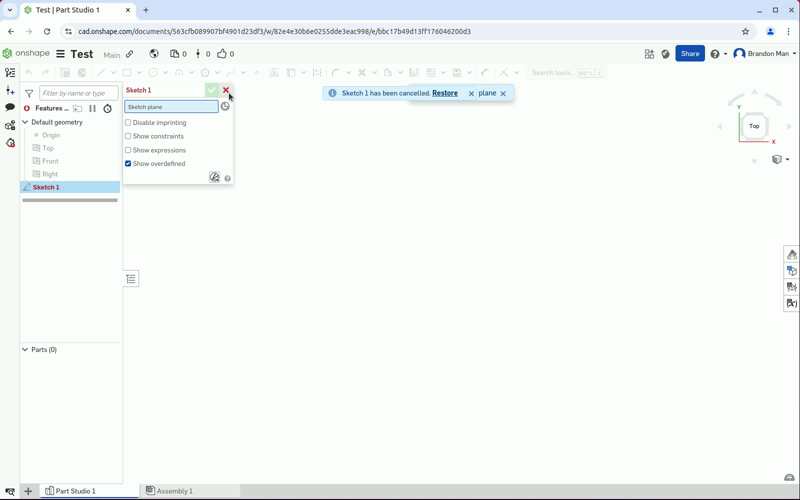
mouse_move(73, 150)
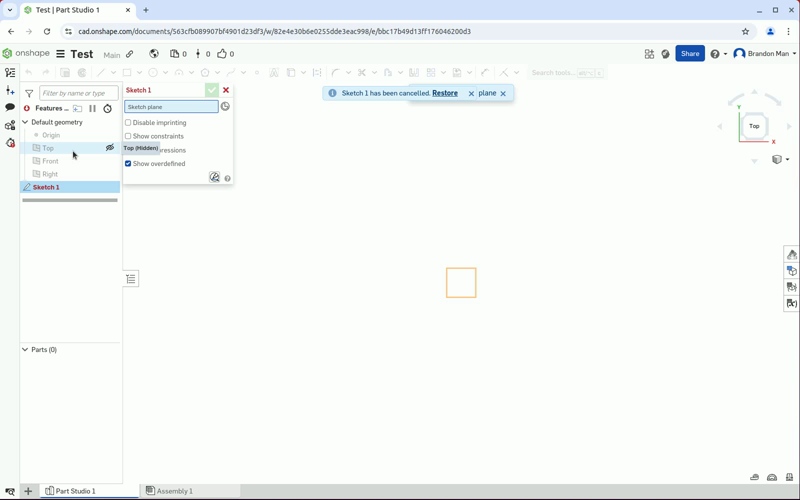
click(73, 150)
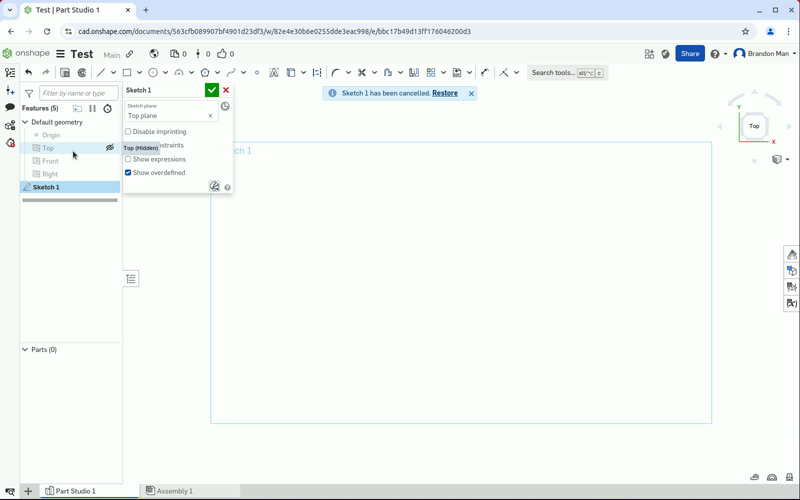
mouse_move(73, 352)
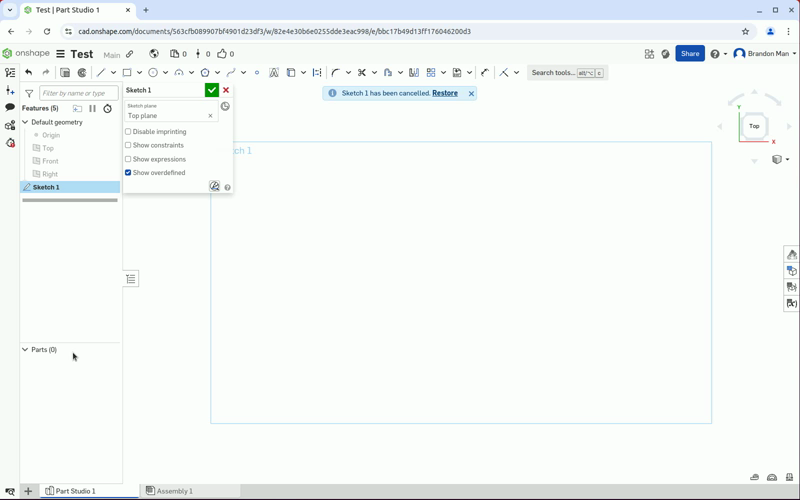
key(y)
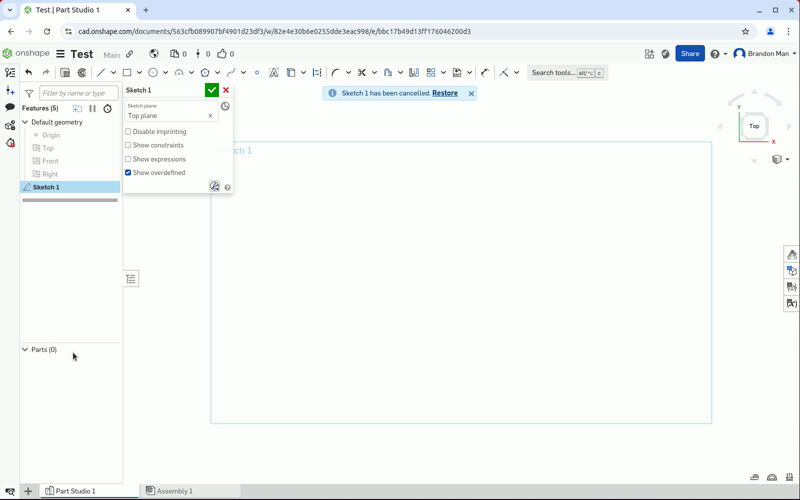
key(c)
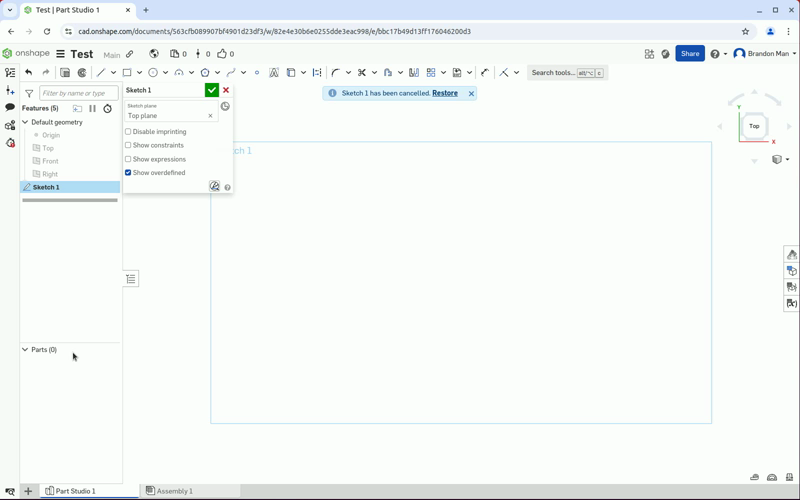
key_down(shift)
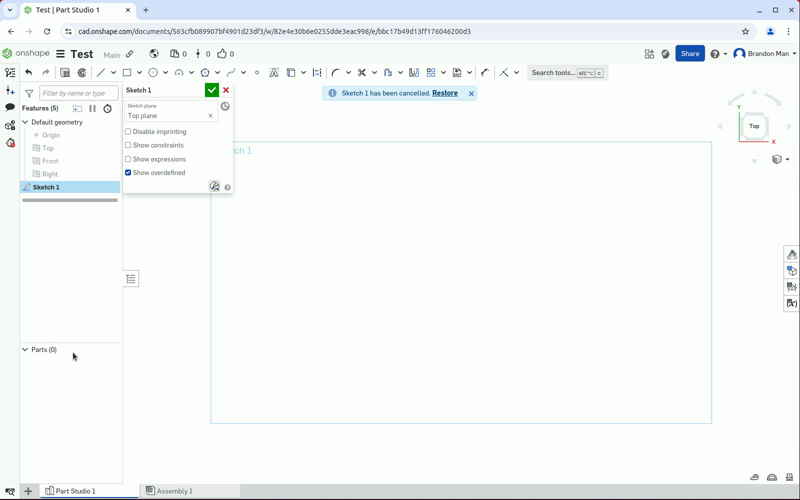
mouse_move(461, 282)
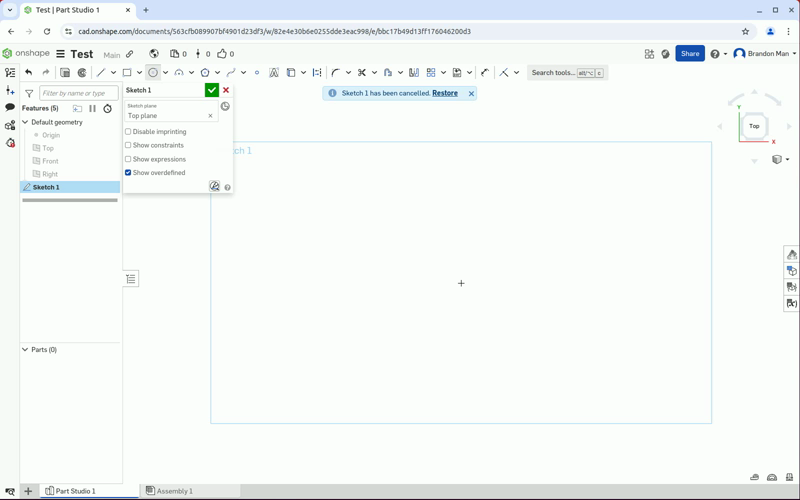
click(461, 282)
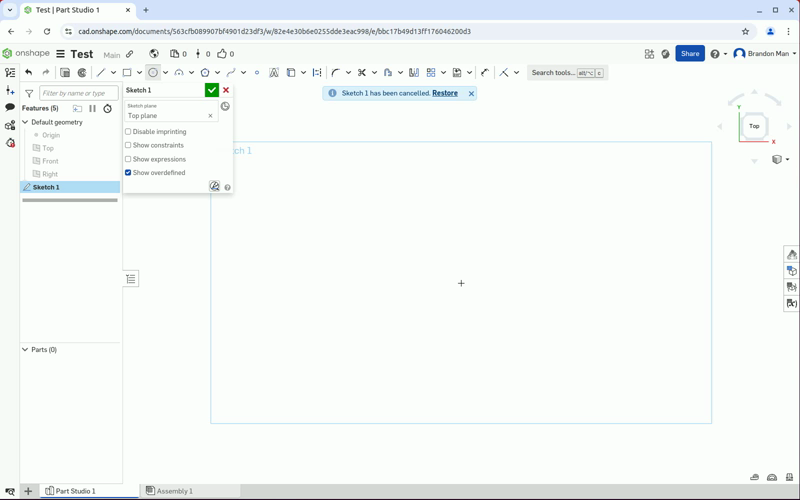
key_up(shift)
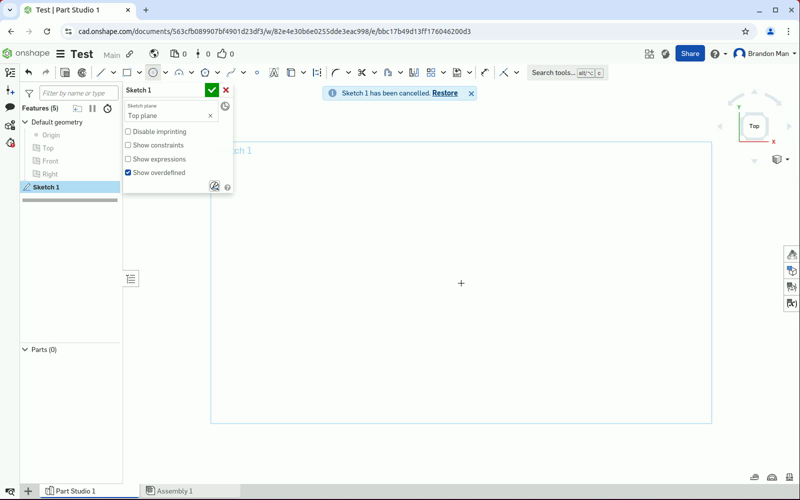
mouse_move(574, 282)
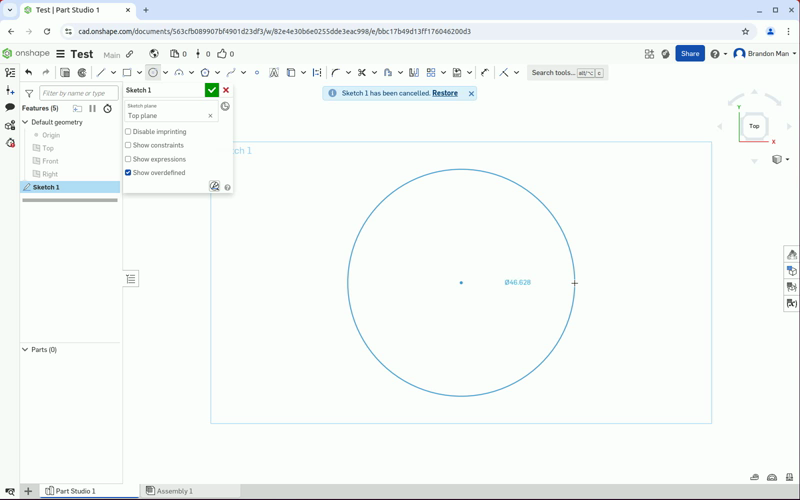
click(574, 282)
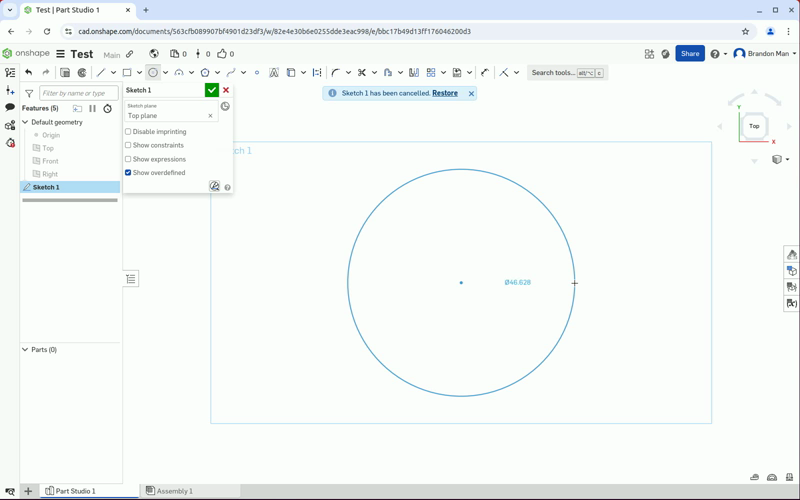
key(esc)
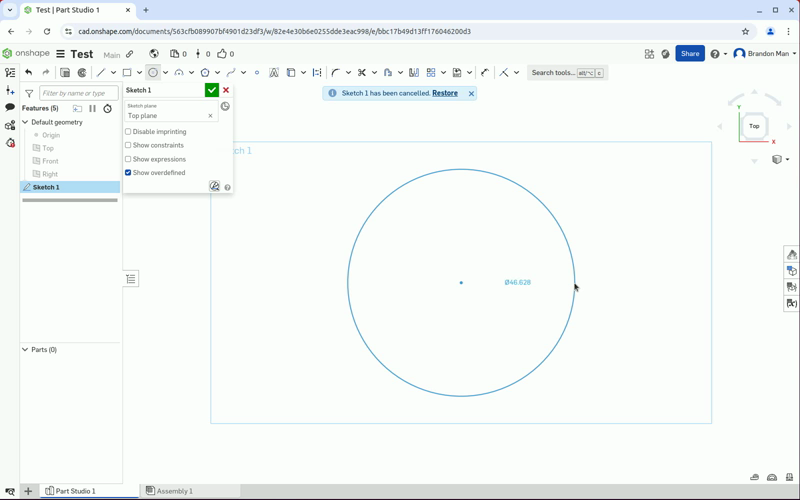
key(c)
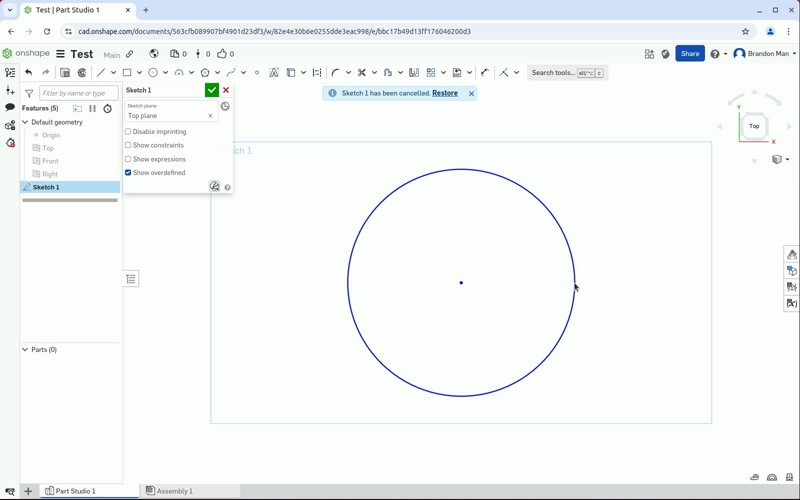
key_down(shift)
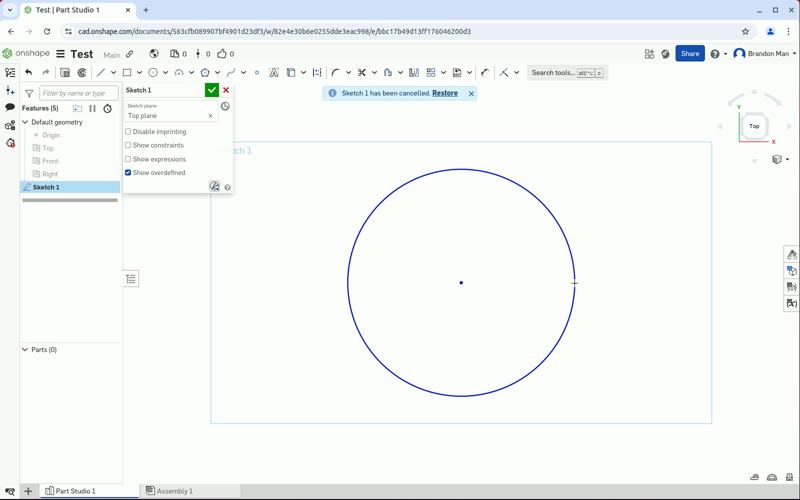
mouse_move(461, 282)
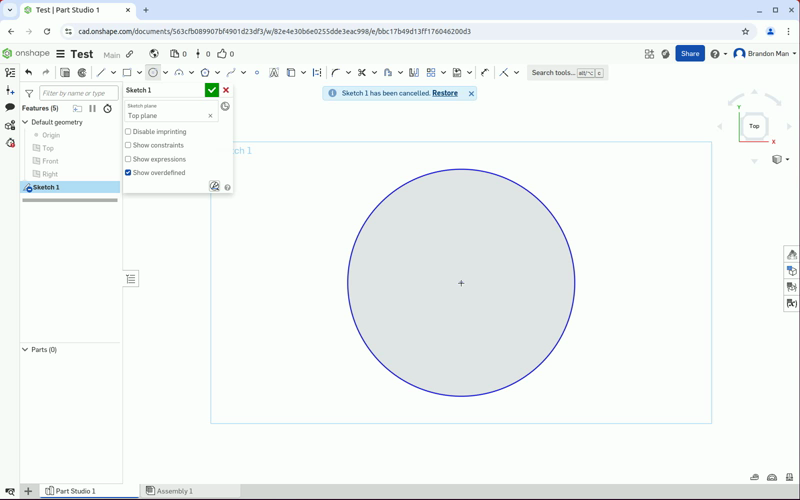
click(461, 282)
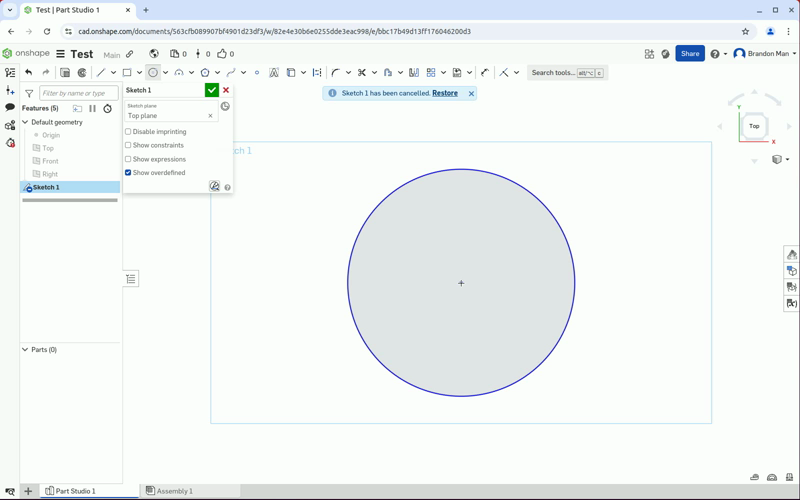
key_up(shift)
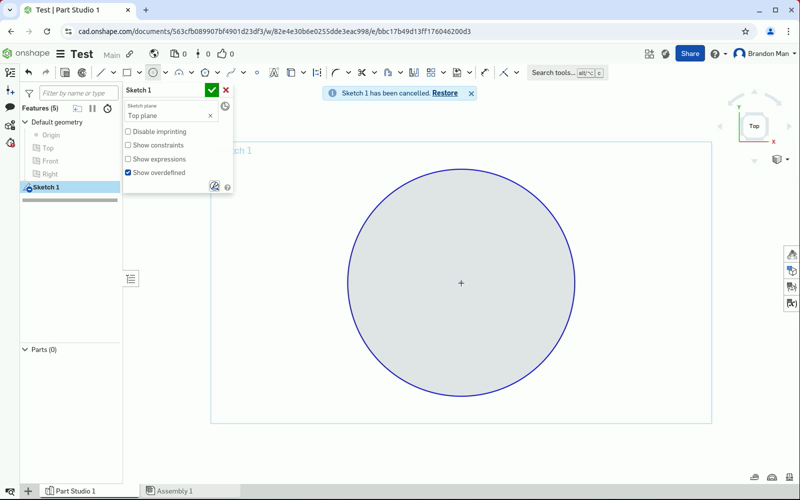
mouse_move(567, 282)
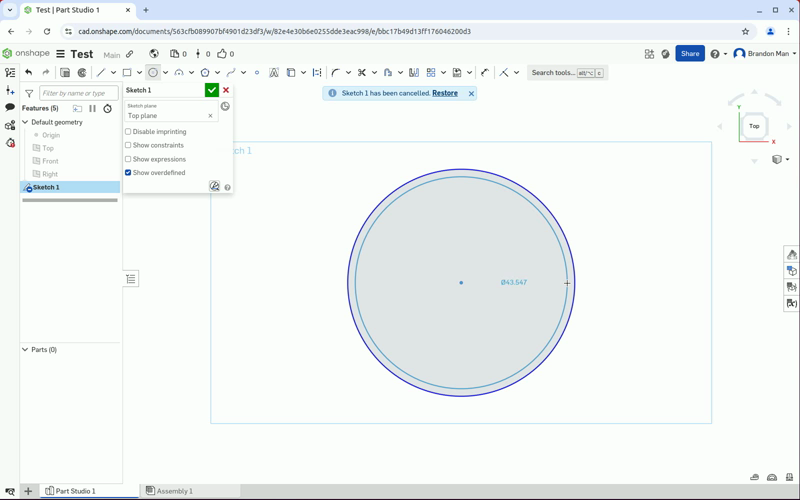
click(567, 282)
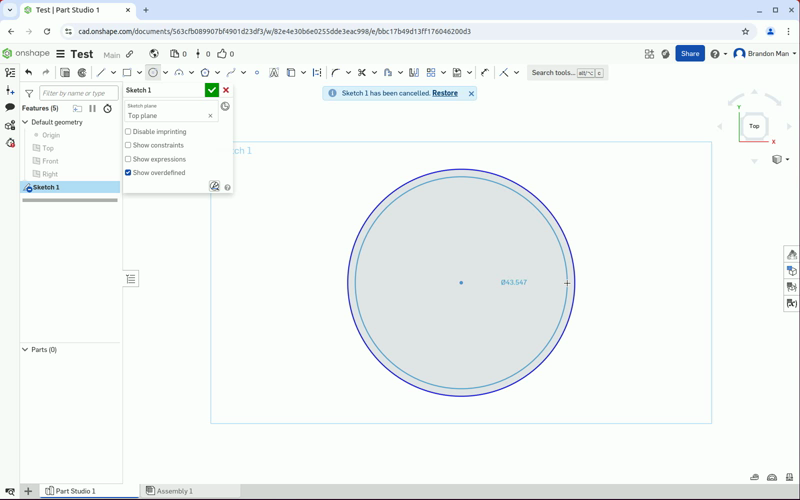
key(esc)
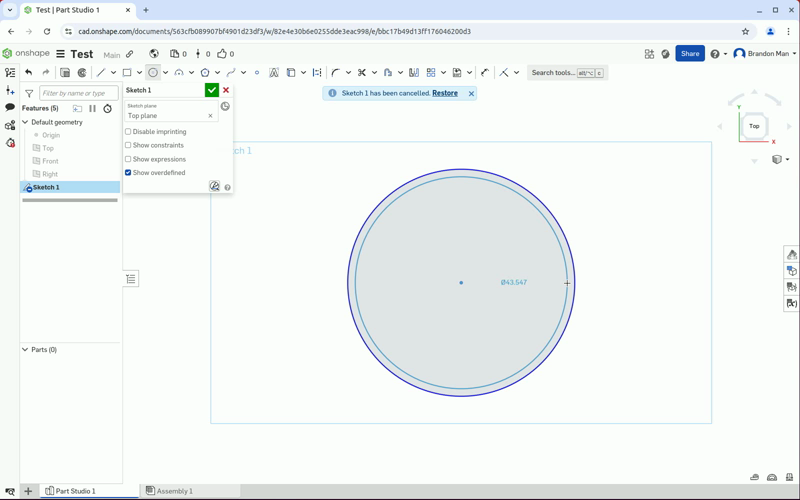
mouse_move(561, 326)
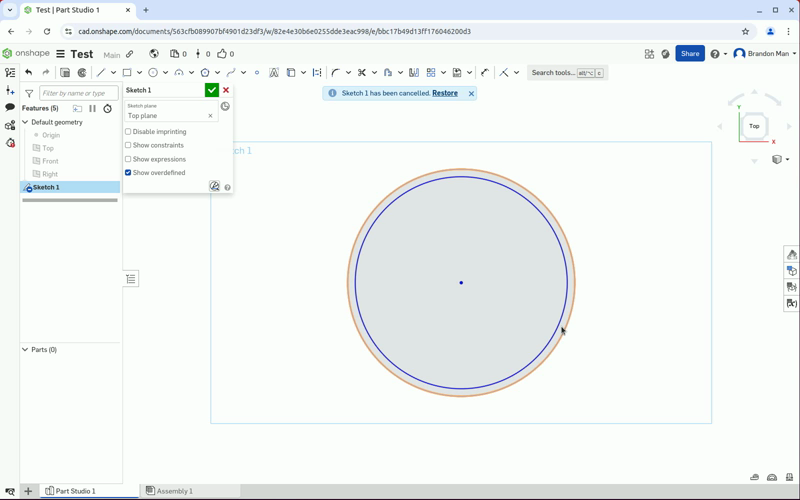
click(561, 326)
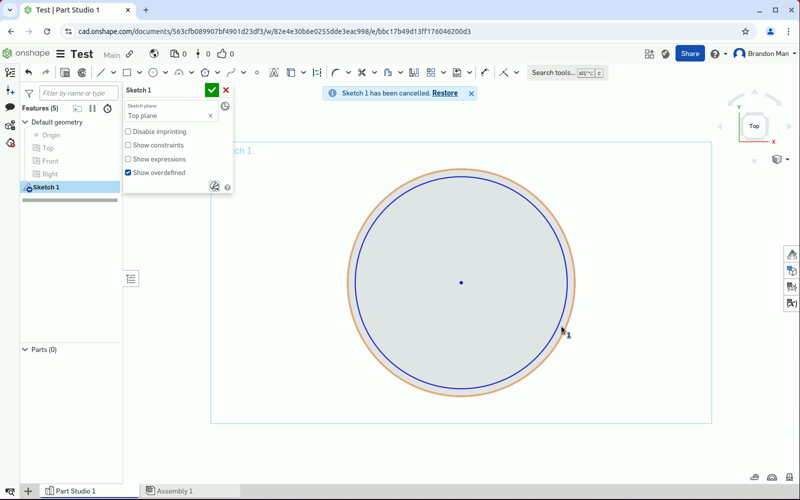
mouse_move(73, 352)
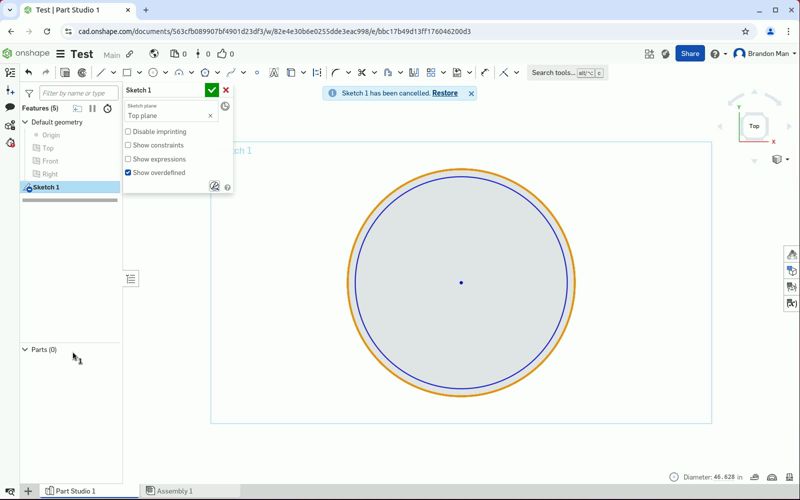
key(shift+y)
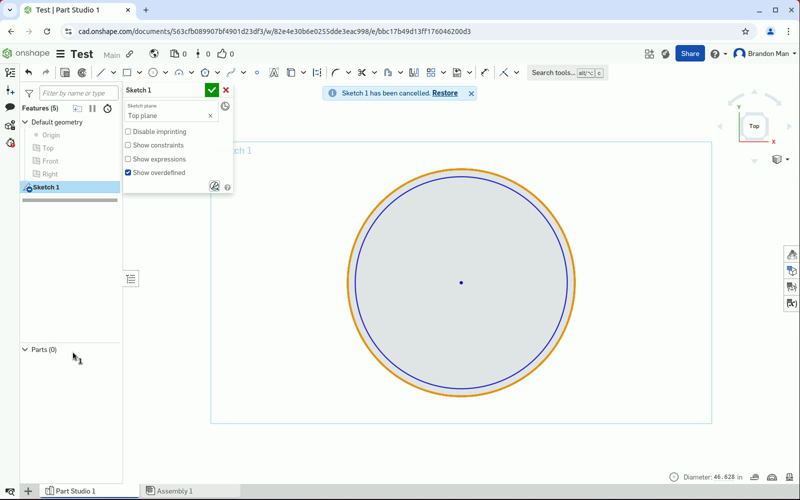
key(shift+e)
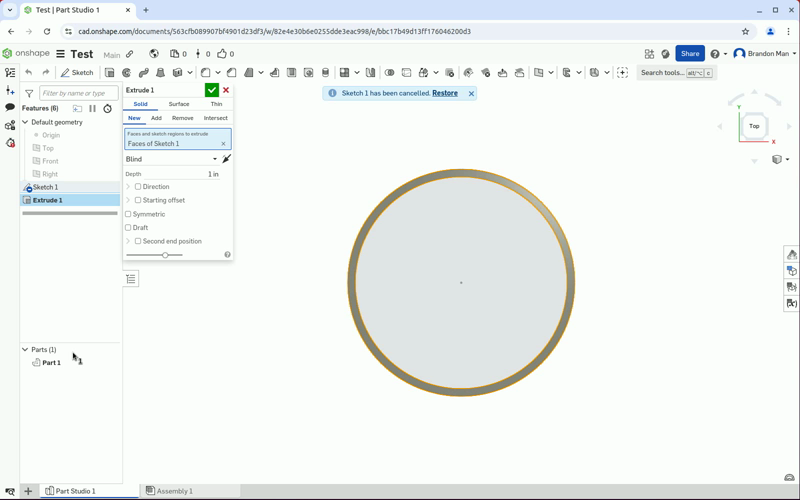
mouse_move(143, 106)
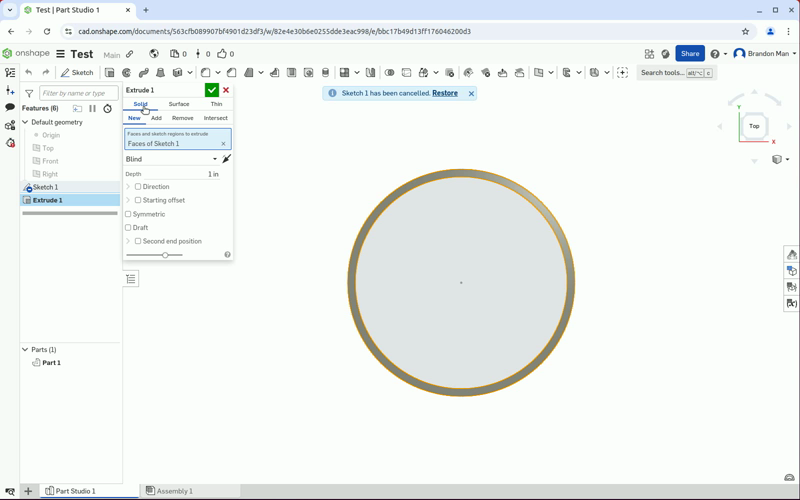
click(143, 106)
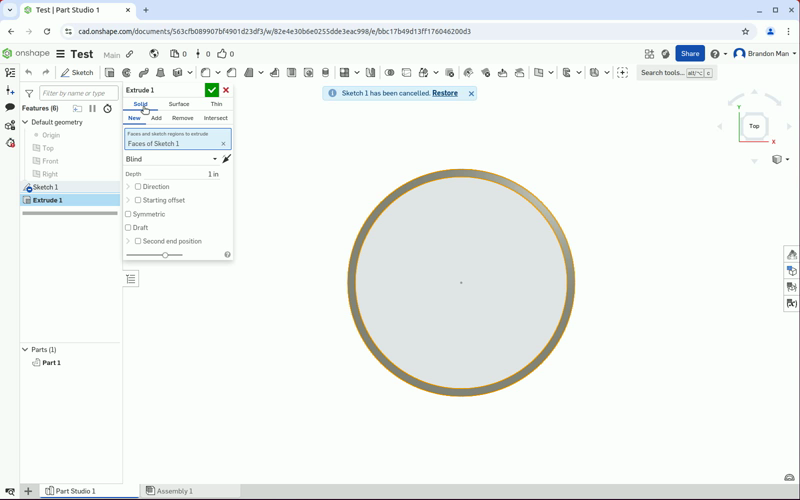
mouse_move(137, 120)
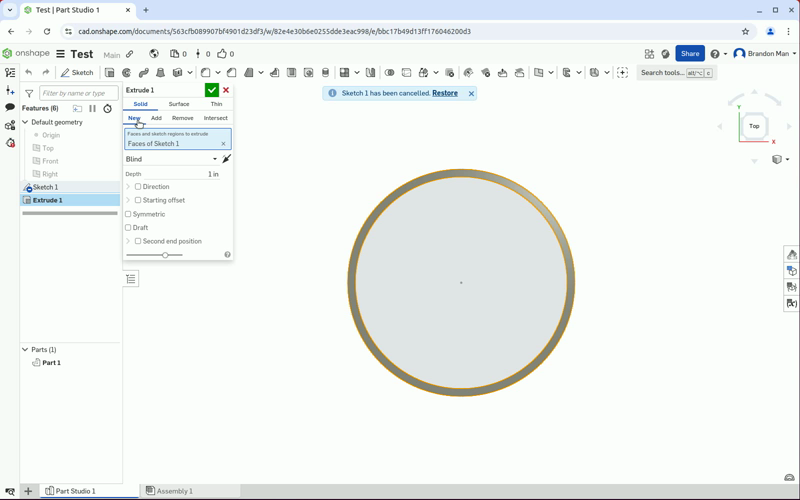
click(137, 120)
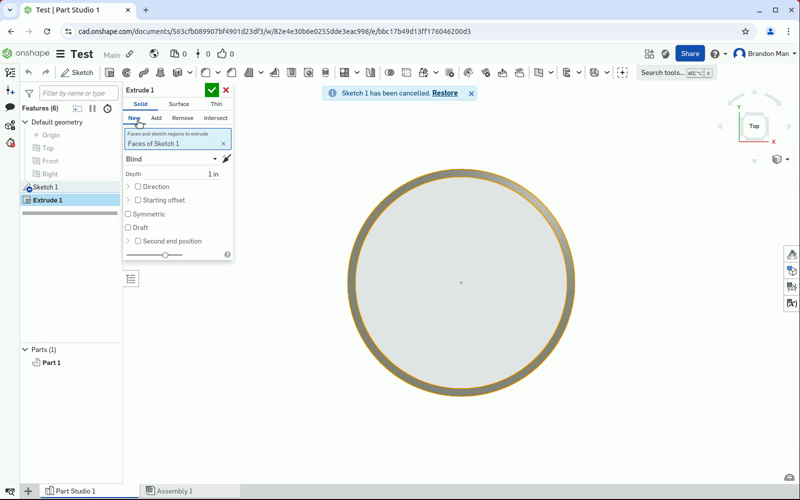
key(tab, 4)
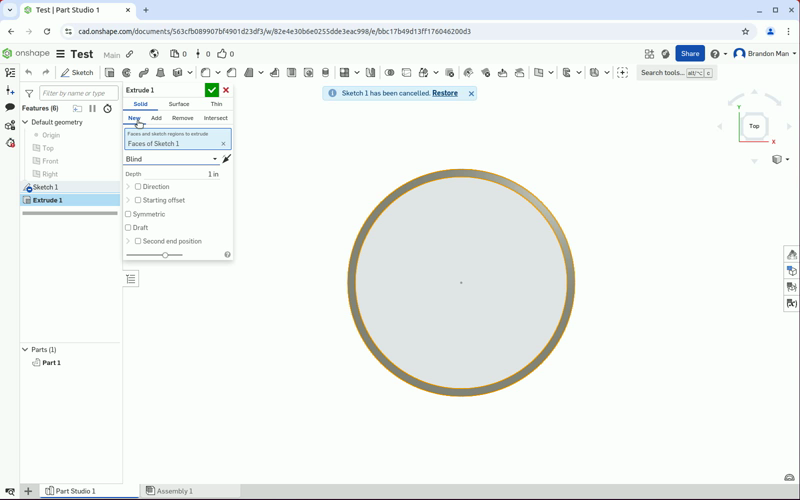
text(0.482)
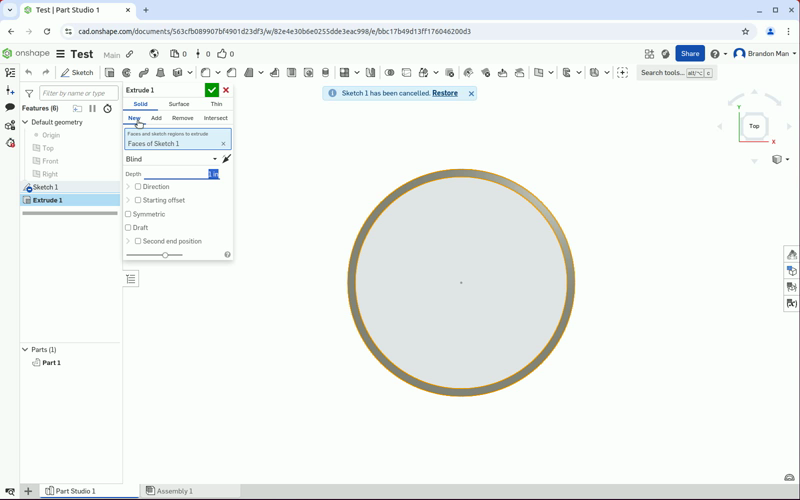
key(tab, 3)
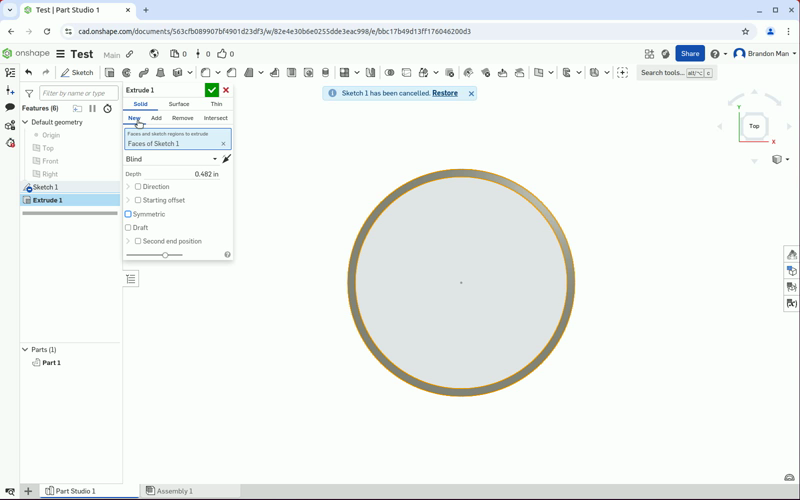
key(space)
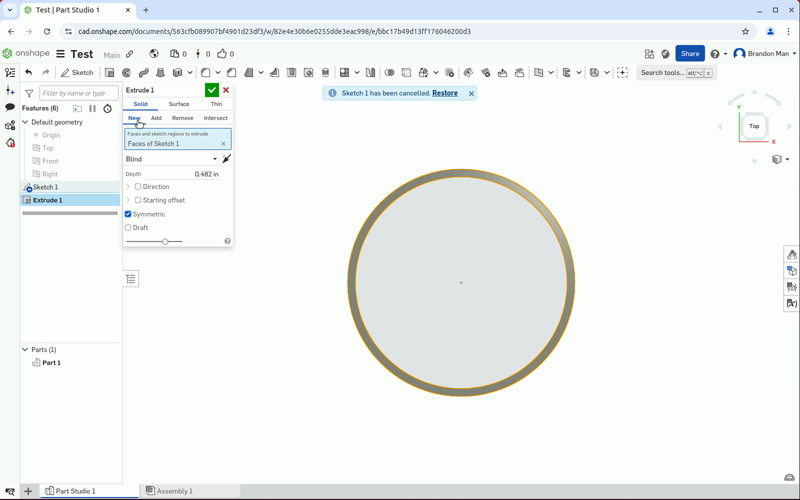
key(enter)
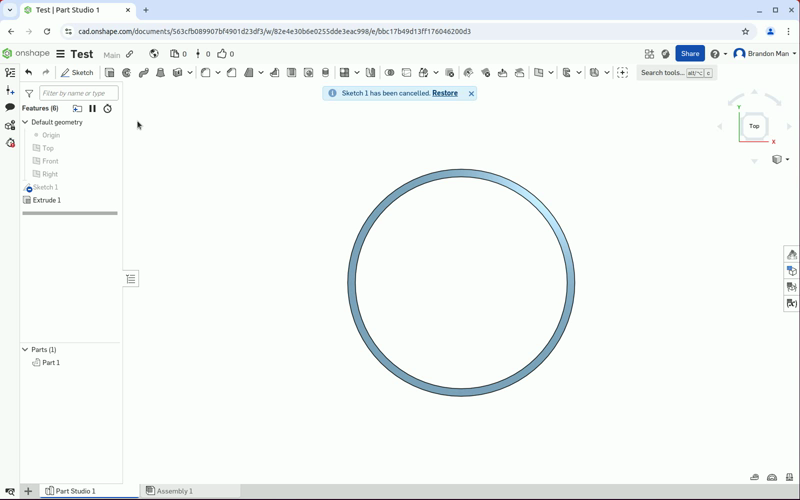
key(shift+h)
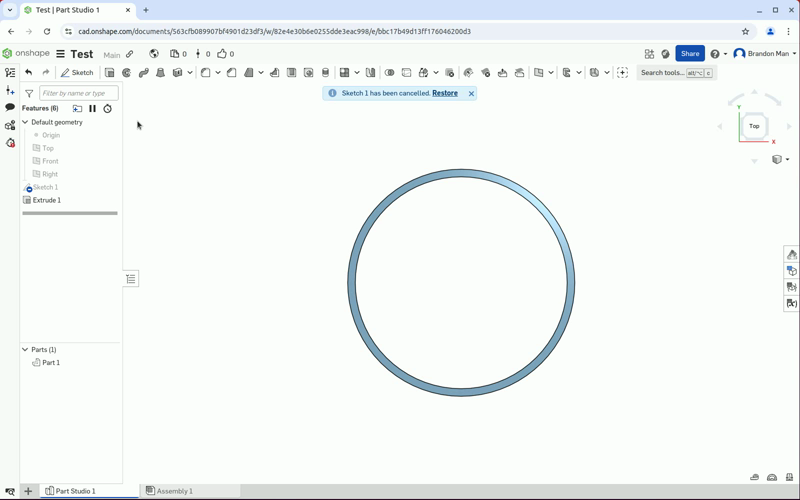
key(shift+h)
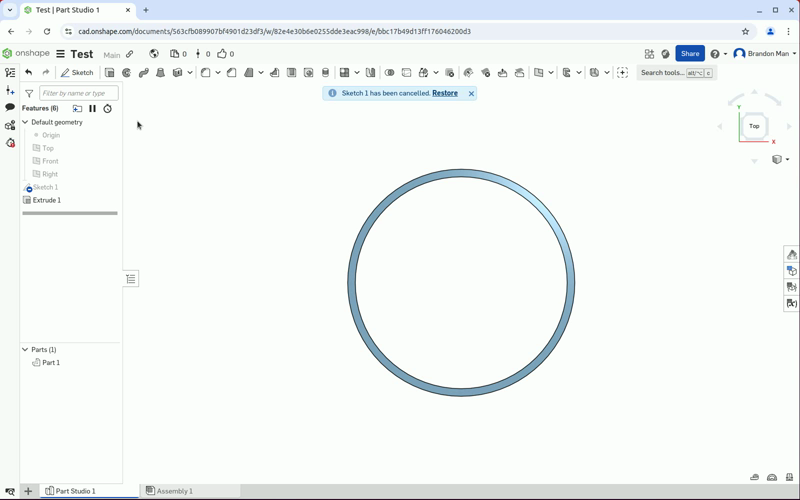
mouse_move(73, 189)
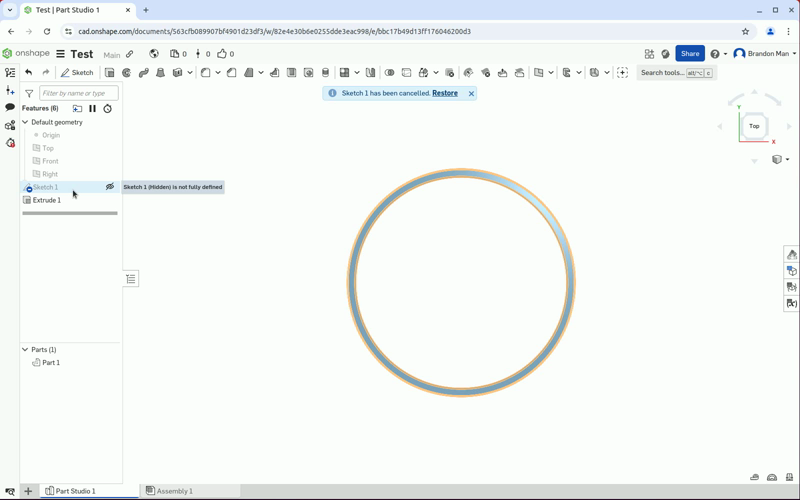
click(73, 189)
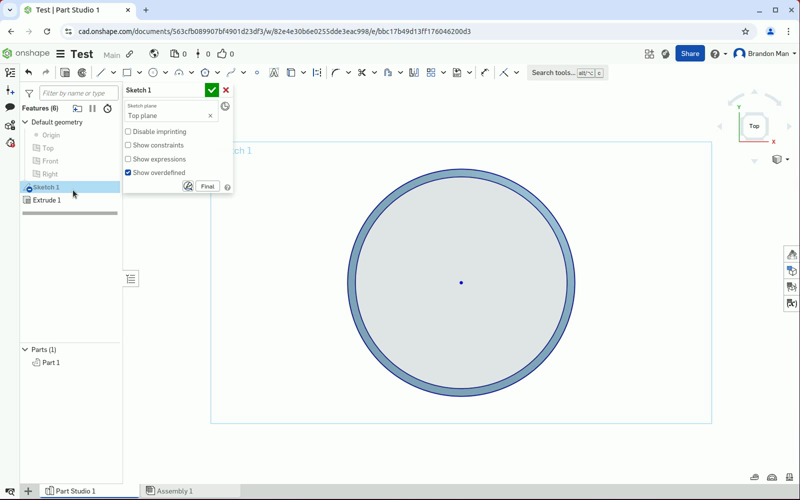
mouse_move(229, 92)
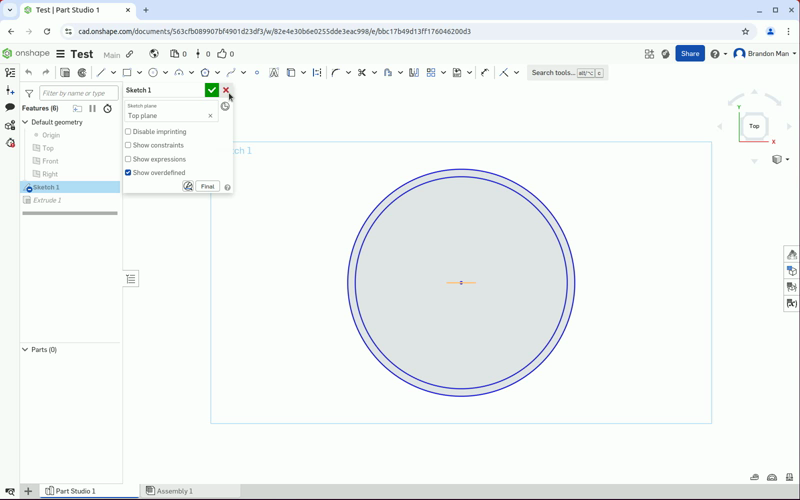
click(229, 92)
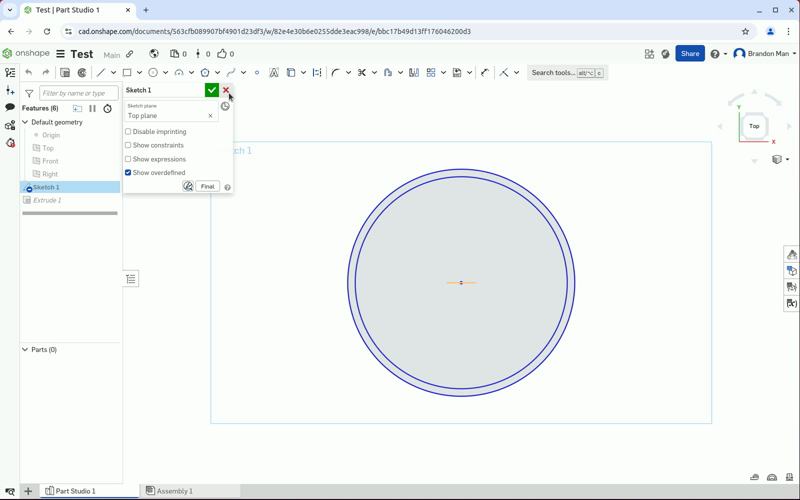
key(shift+s)
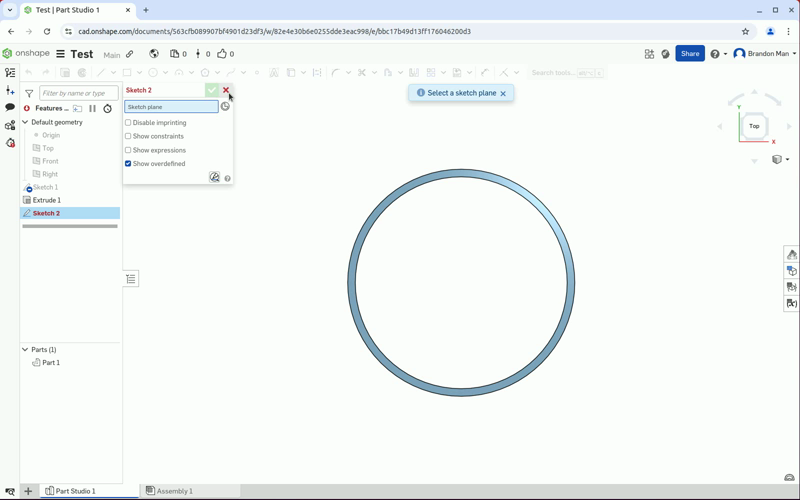
mouse_move(73, 150)
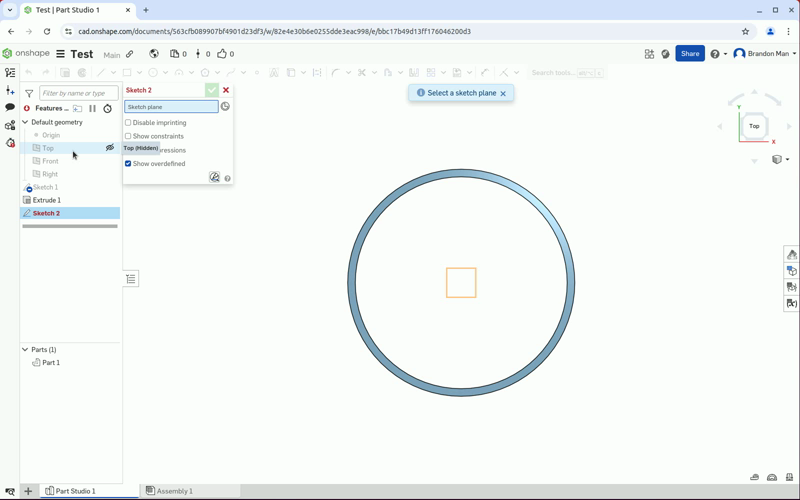
click(73, 150)
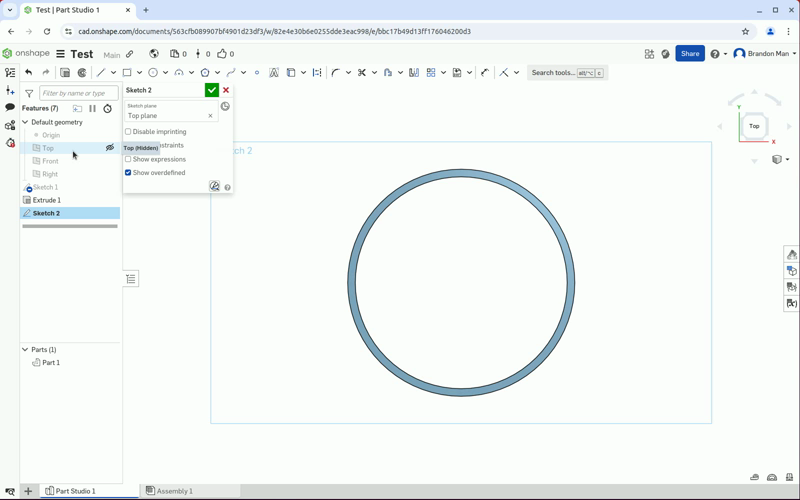
mouse_move(73, 352)
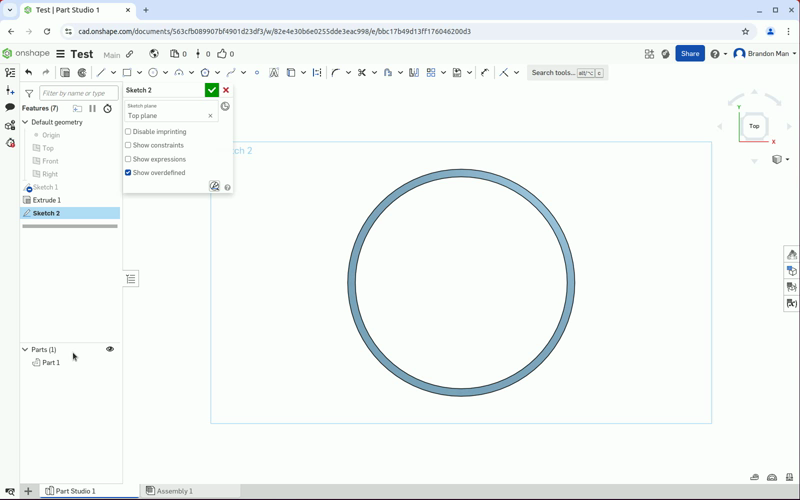
key(y)
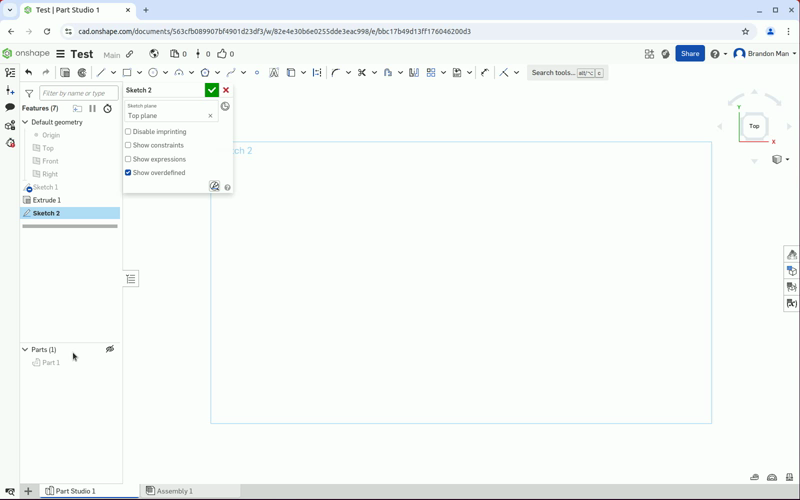
key(c)
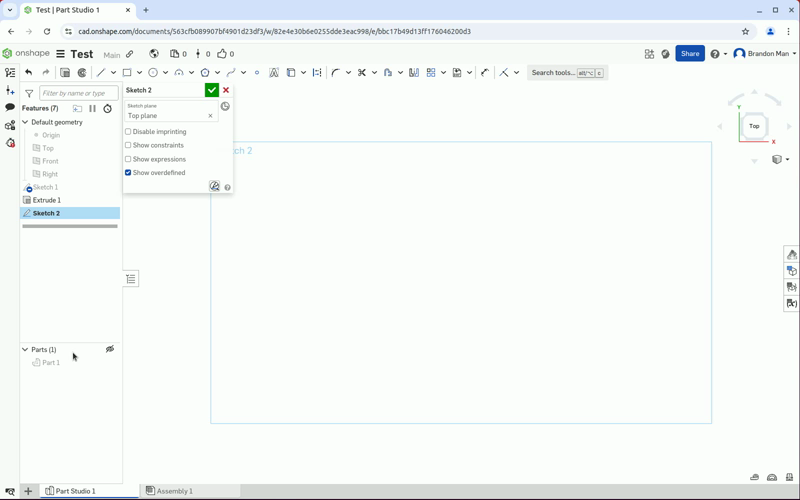
key_down(shift)
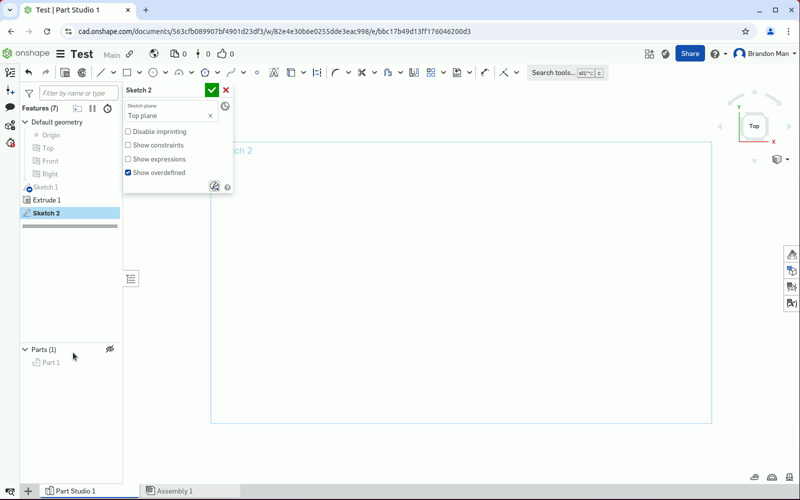
mouse_move(460, 282)
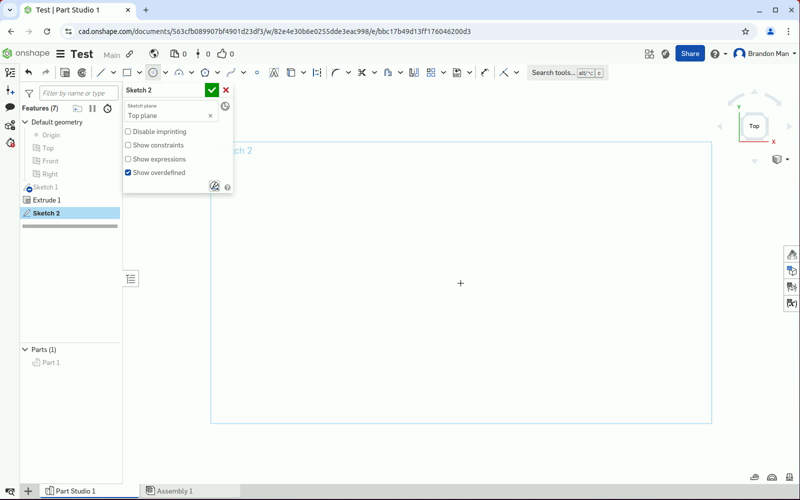
click(460, 282)
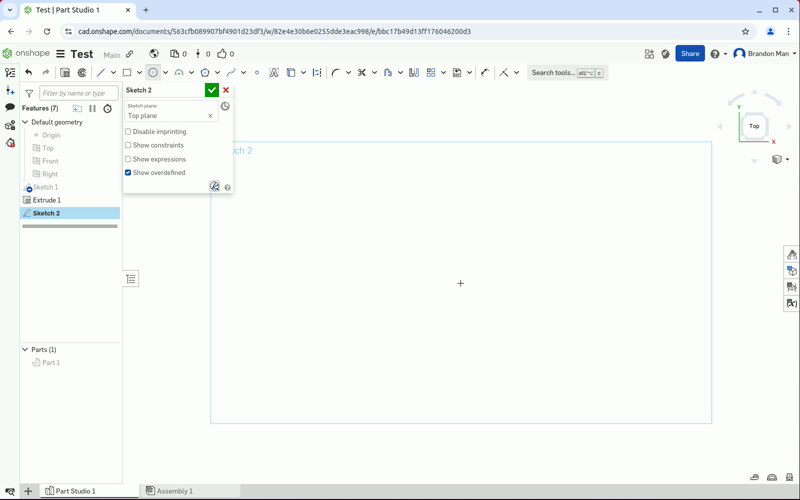
key_up(shift)
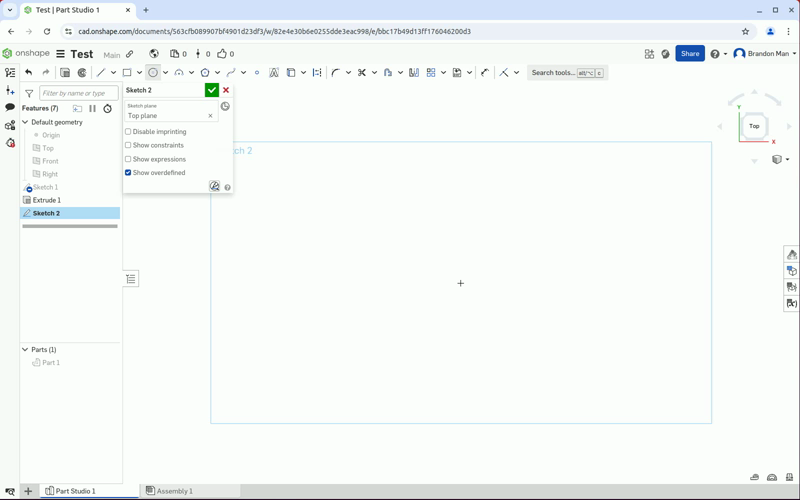
mouse_move(573, 282)
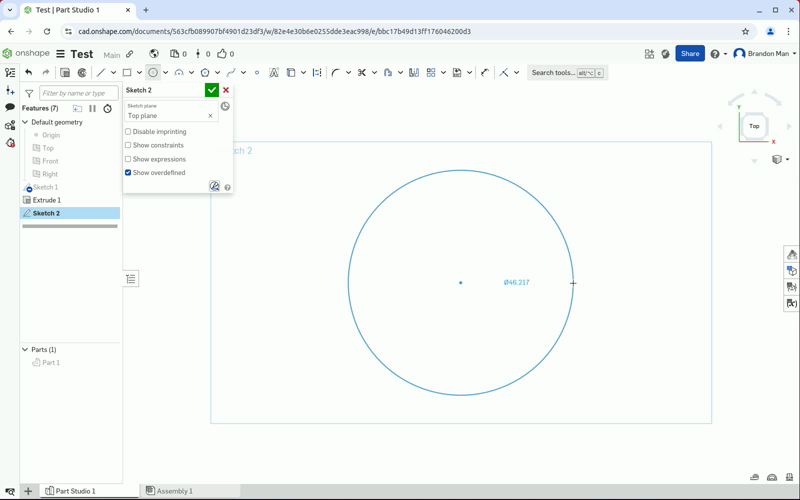
click(573, 282)
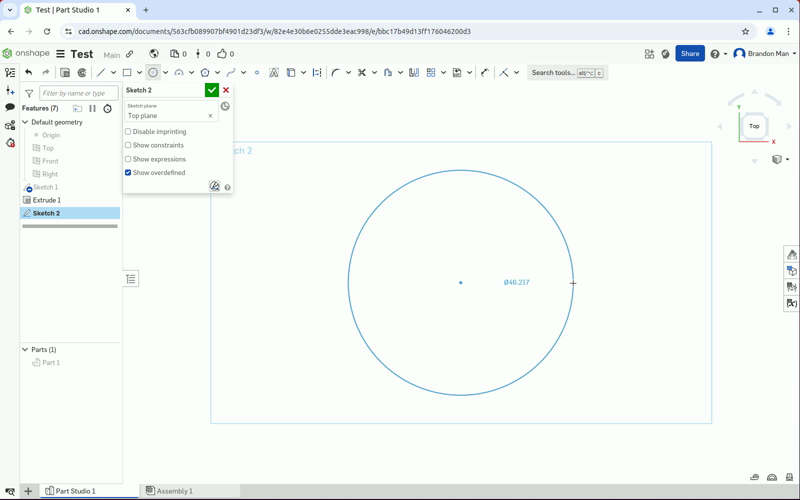
key(esc)
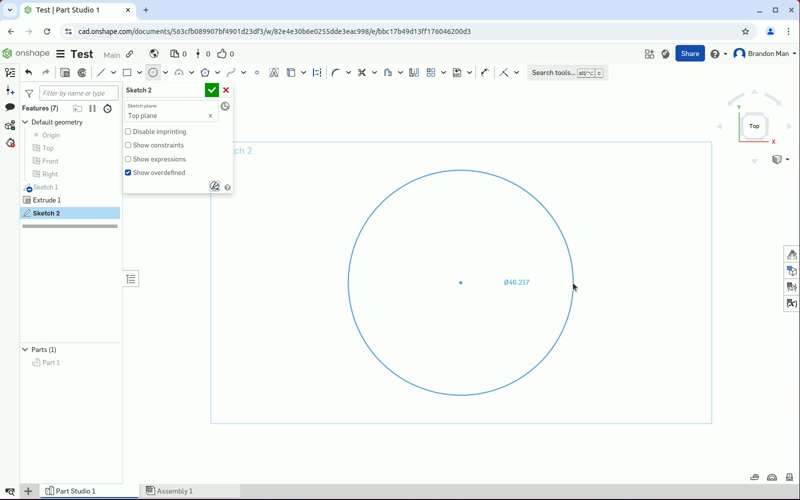
mouse_move(386, 284)
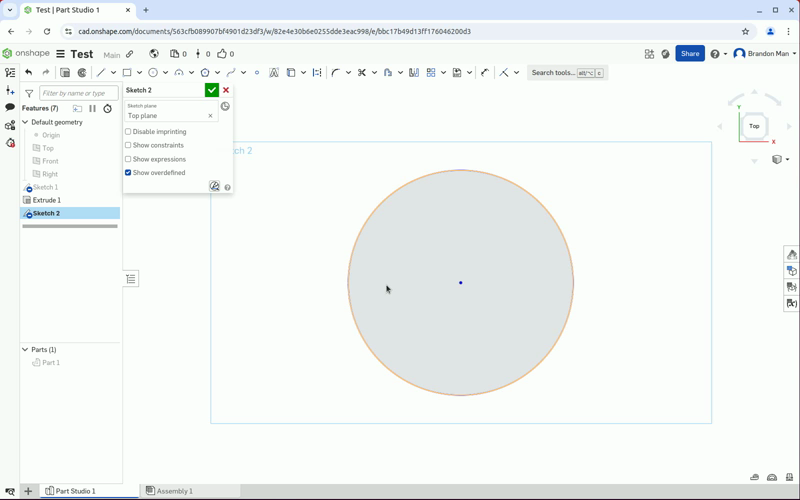
click(386, 284)
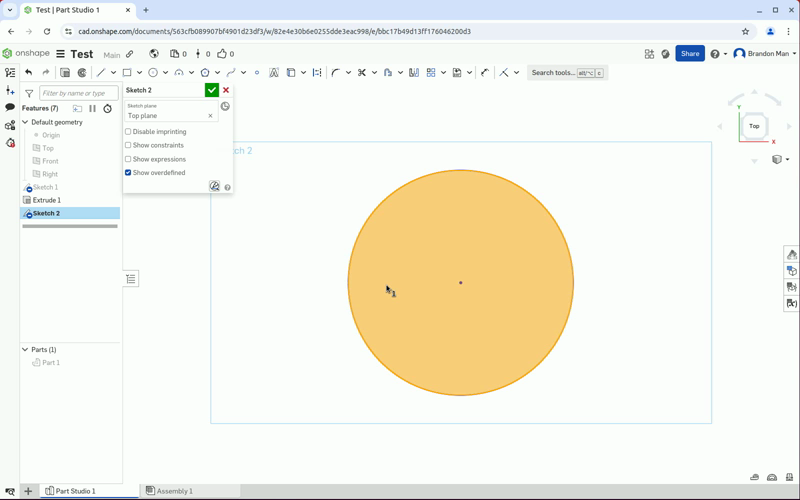
mouse_move(73, 352)
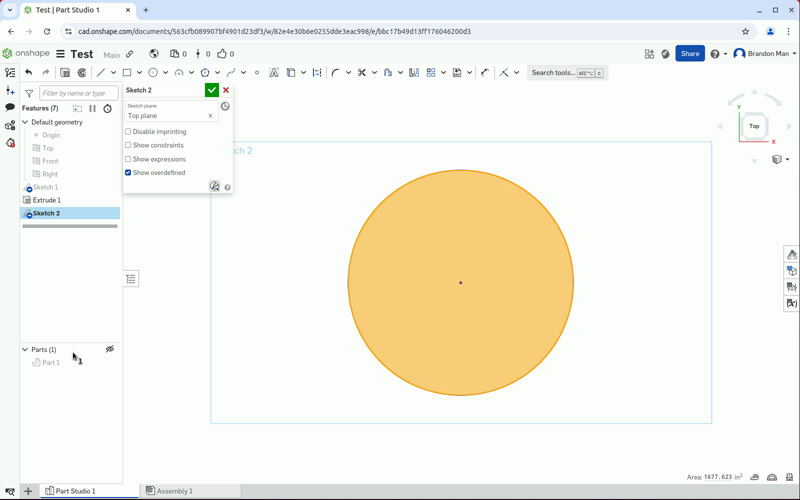
key(shift+y)
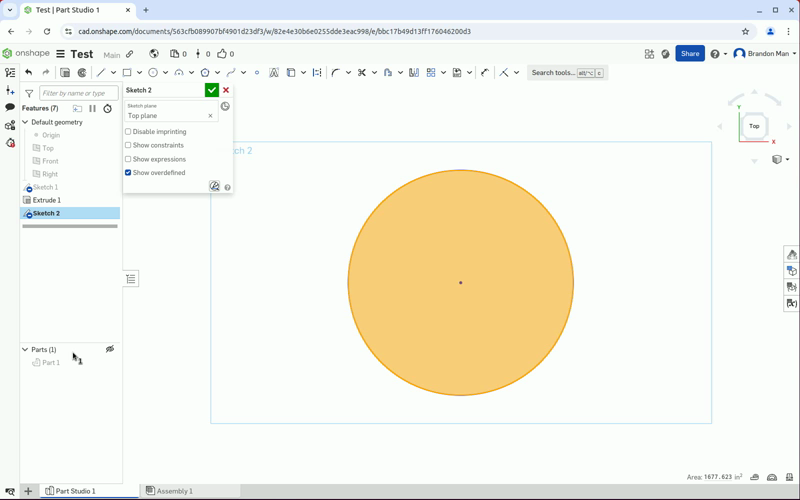
key(shift+e)
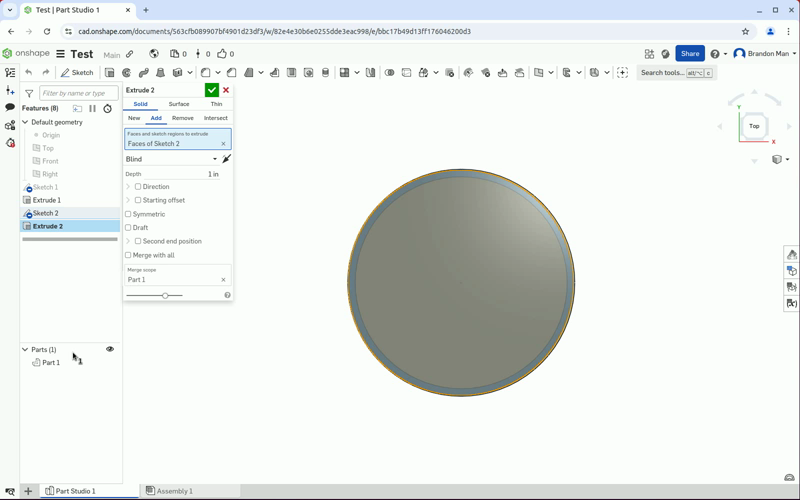
mouse_move(143, 106)
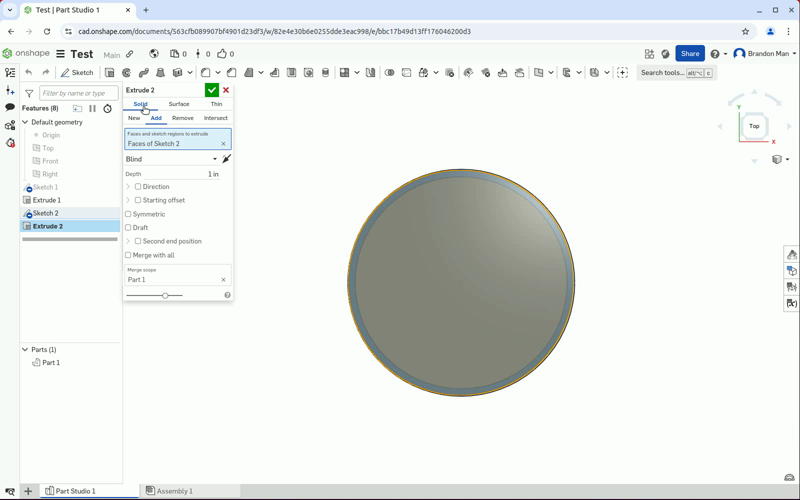
click(143, 106)
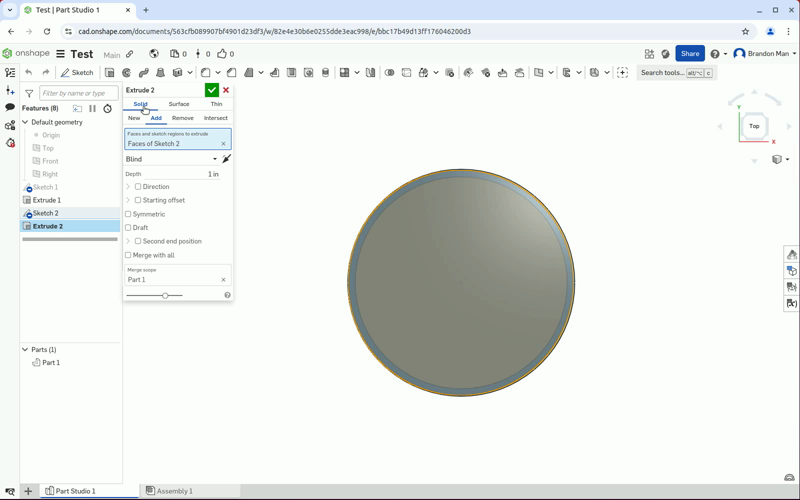
mouse_move(186, 120)
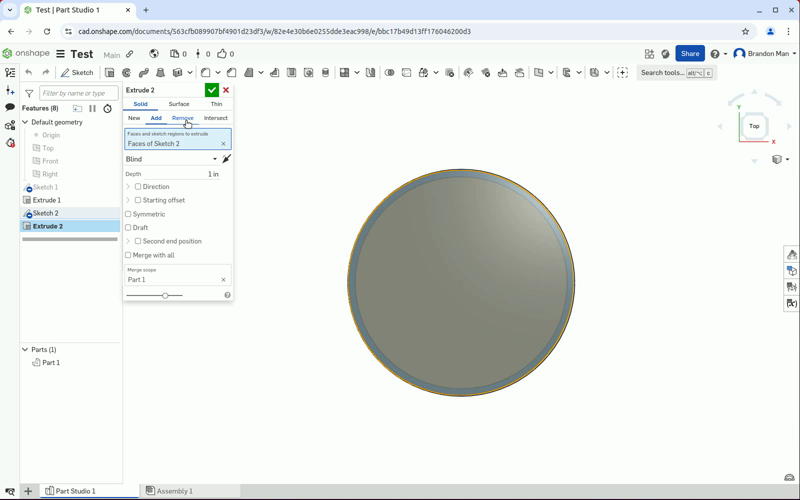
click(186, 120)
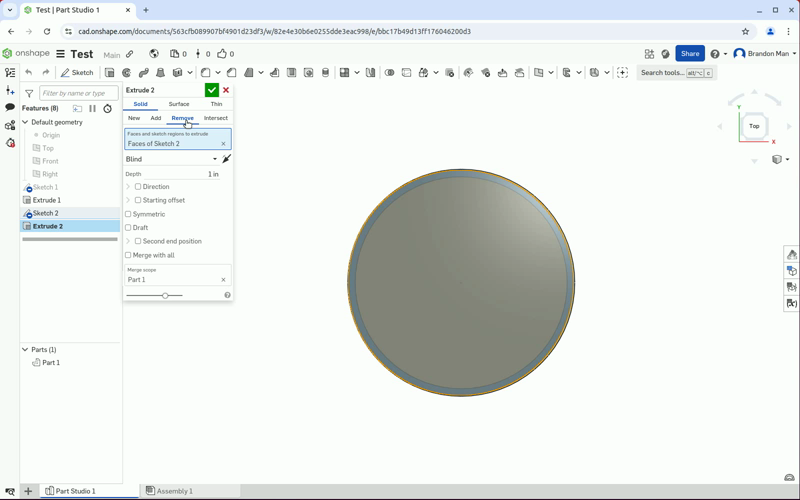
key(tab, 4)
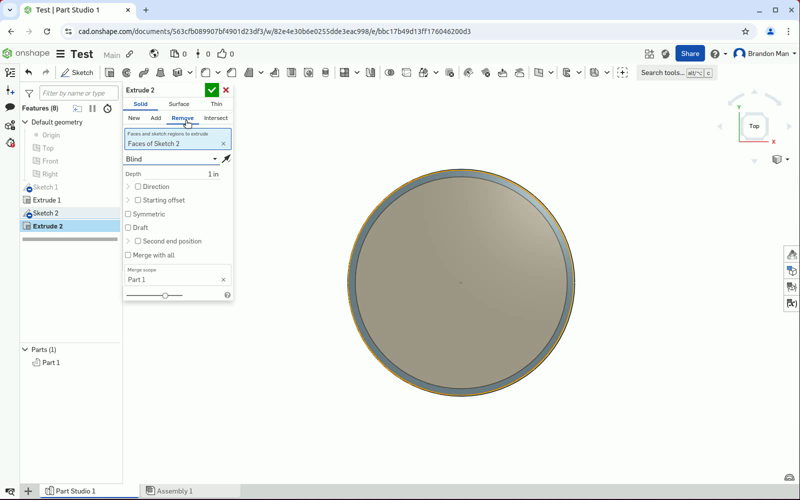
text(0.482)
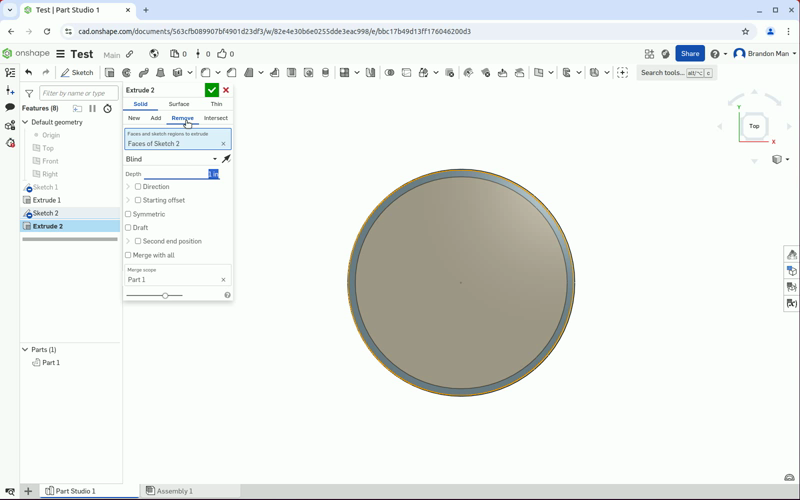
key(tab, 3)
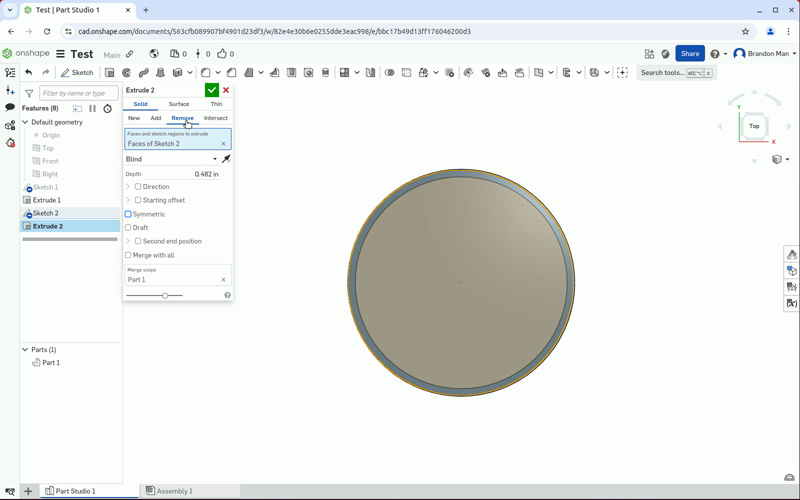
key(space)
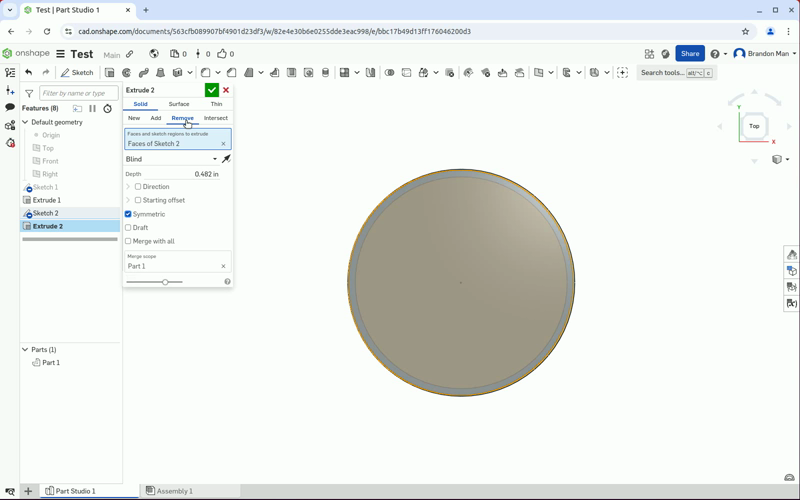
key(tab, 2)
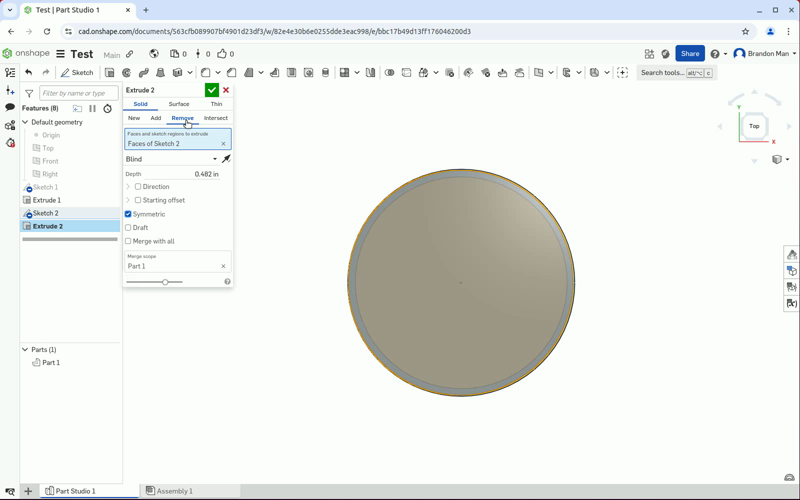
key(space)
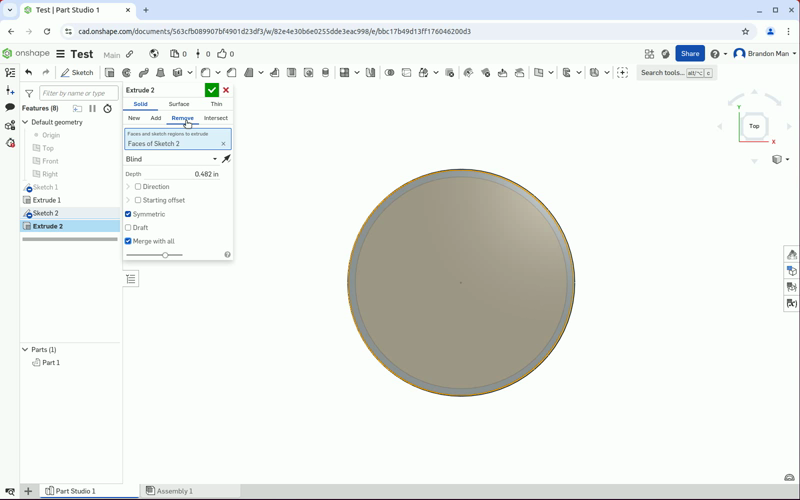
key(enter)
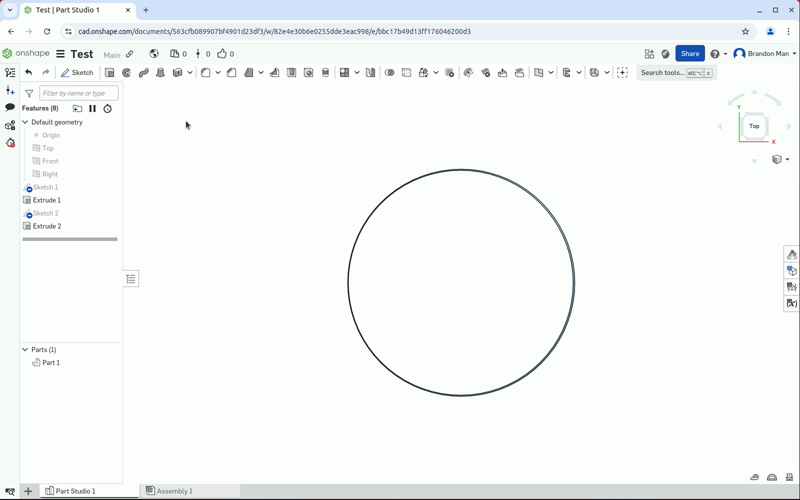
key(shift+h)
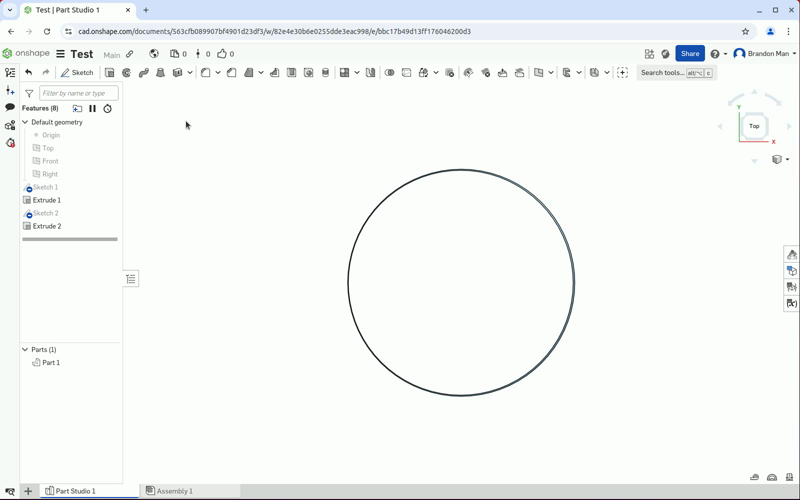
key(shift+h)
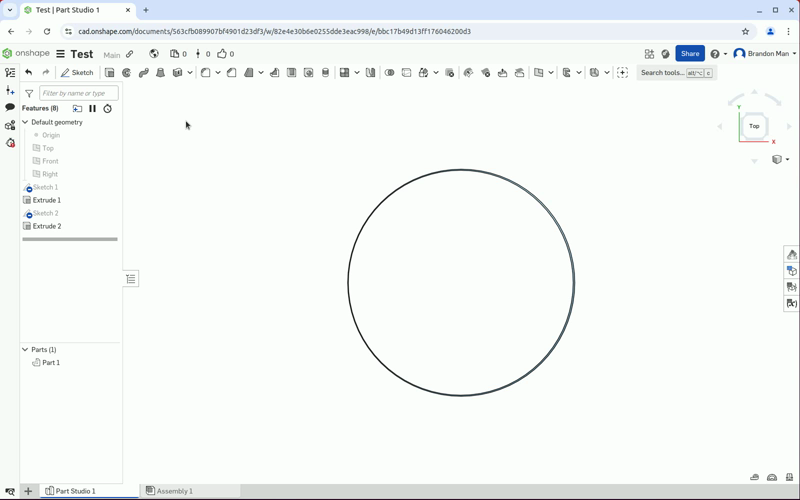
key(shift+7)
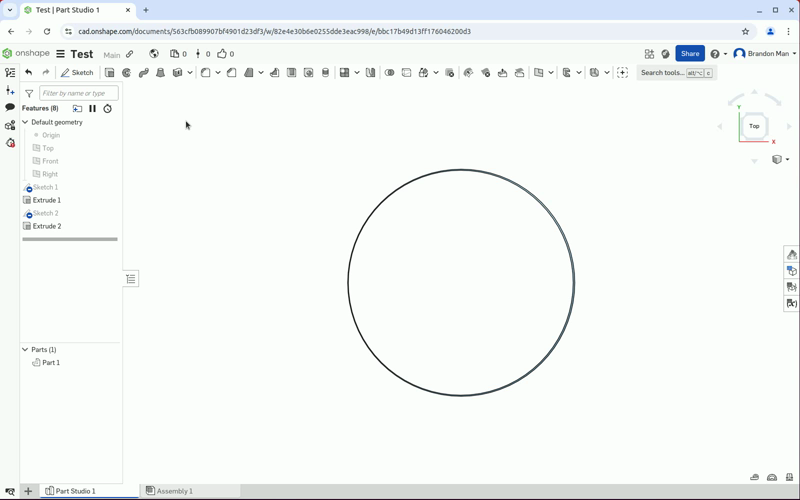
key(up, 3)
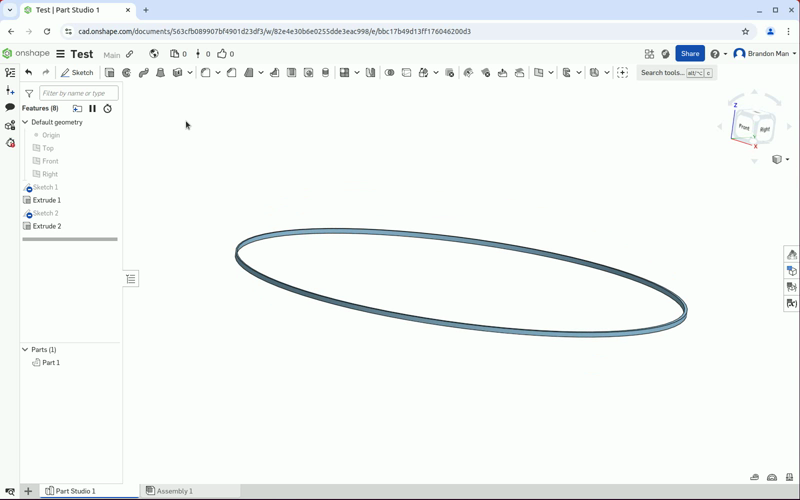
key(left, 3)
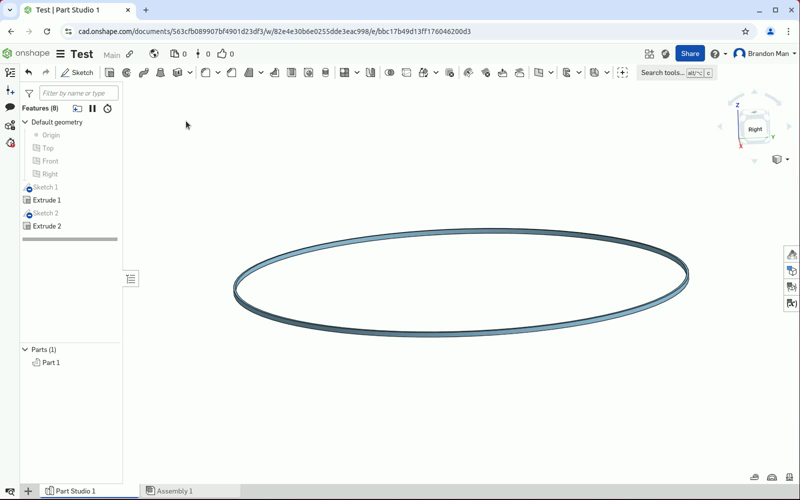
key(right, 3)
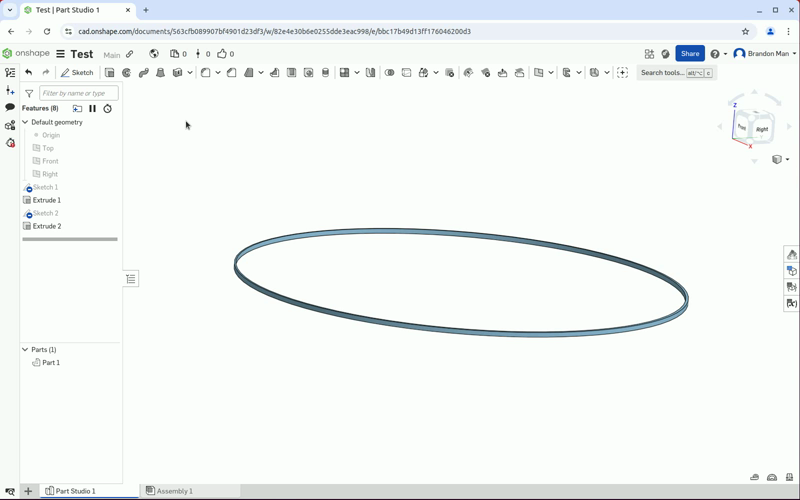
key(down, 3)
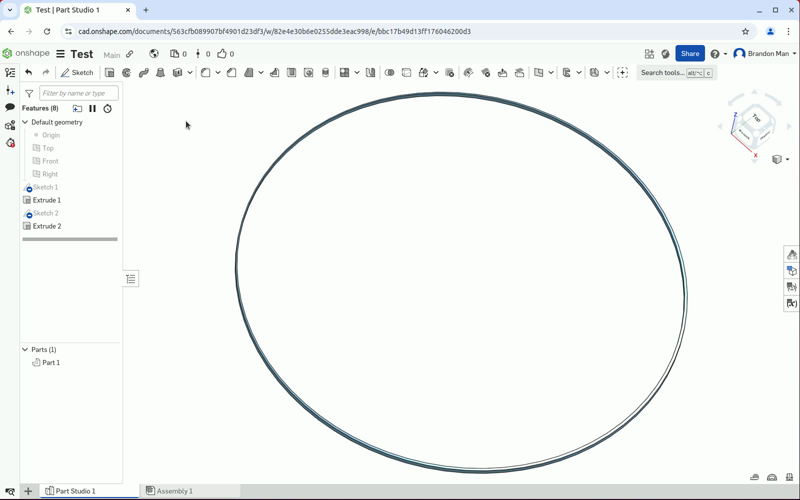
mouse_move(73, 189)
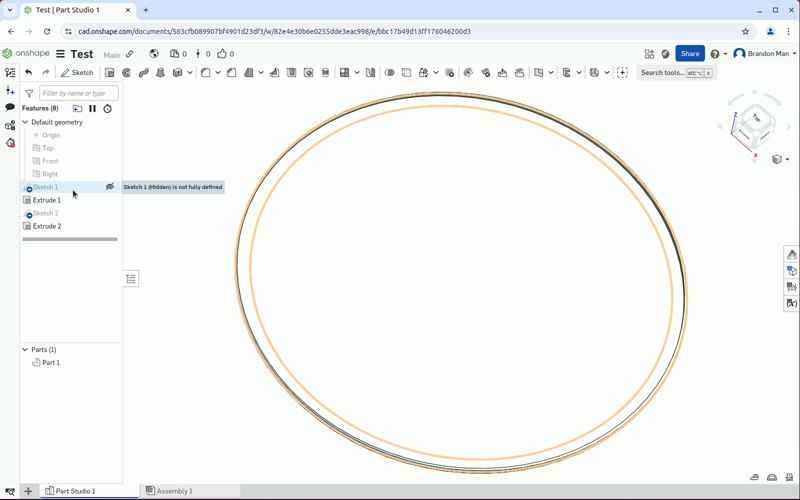
click(73, 189)